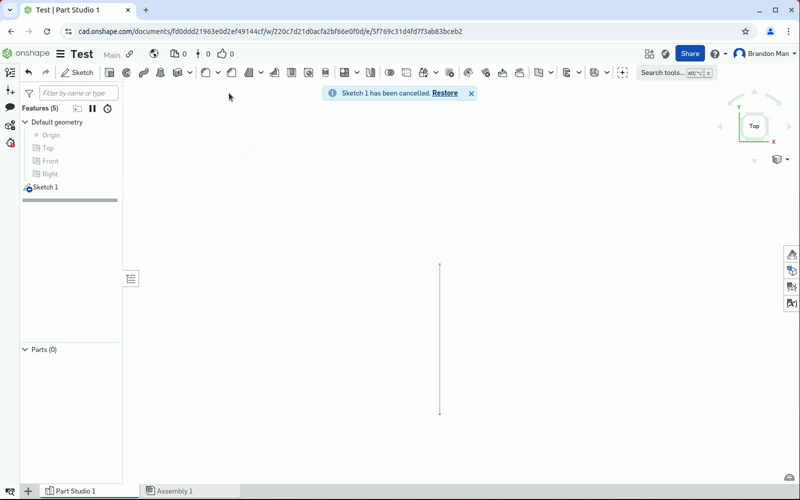
key(shift+h)
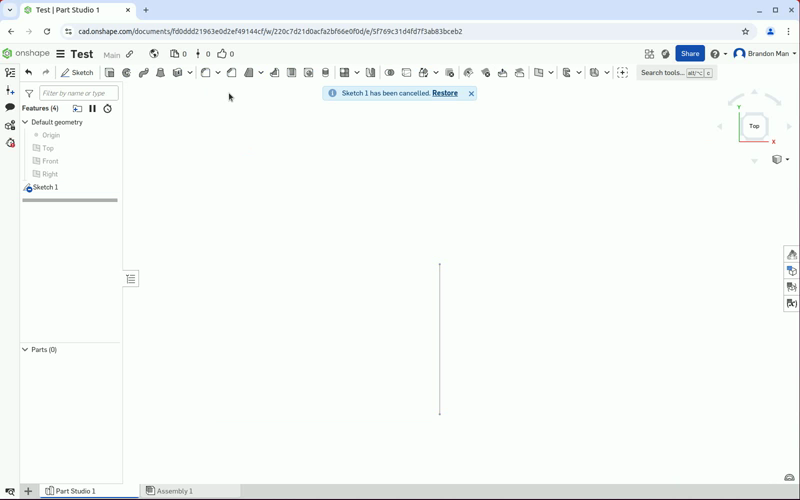
key(shift+s)
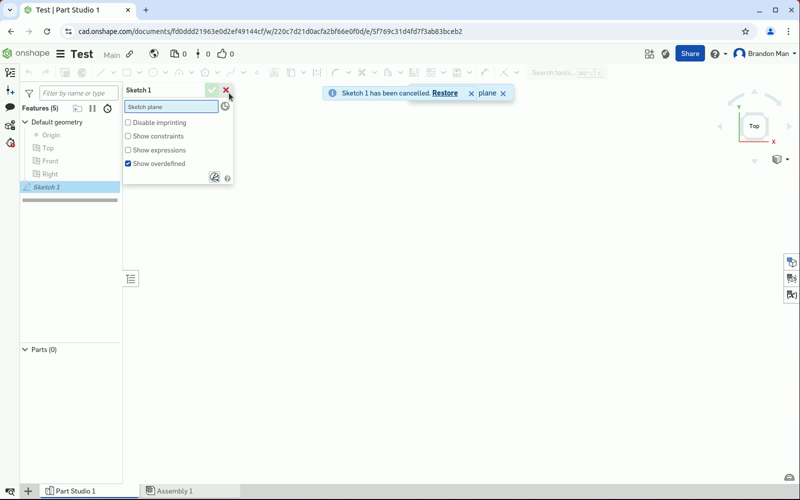
mouse_move(73, 150)
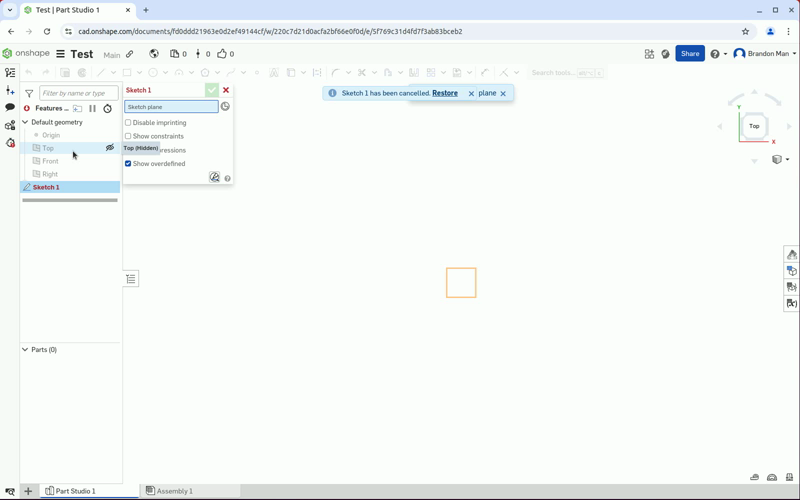
click(73, 150)
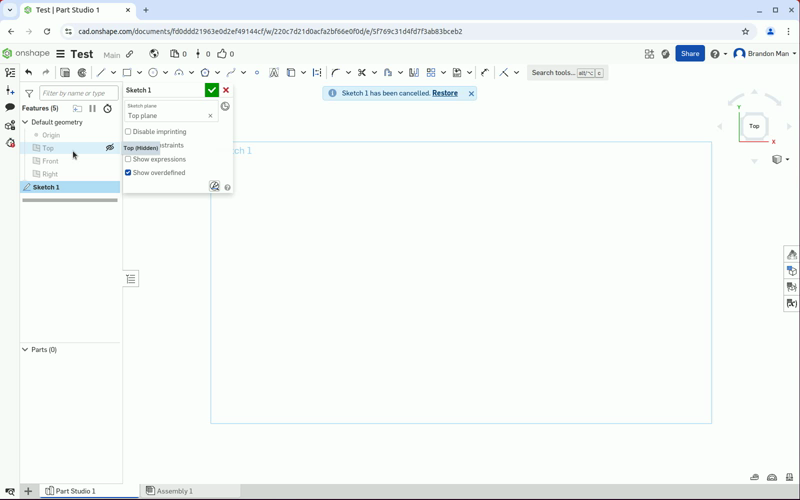
mouse_move(73, 352)
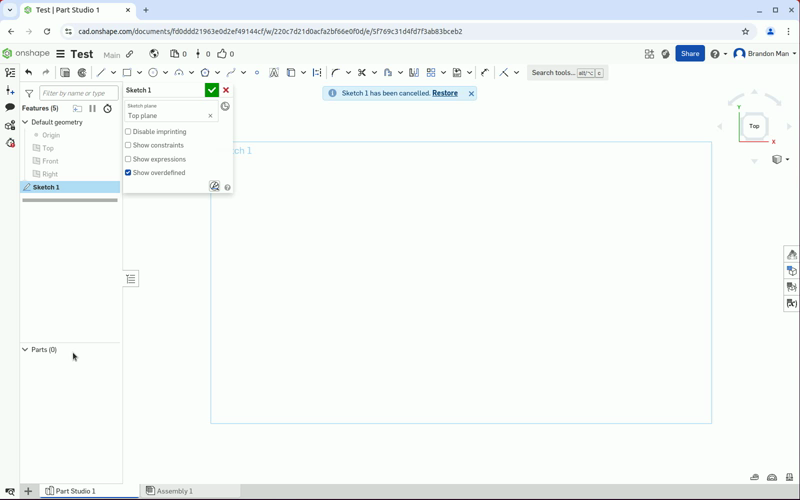
key(y)
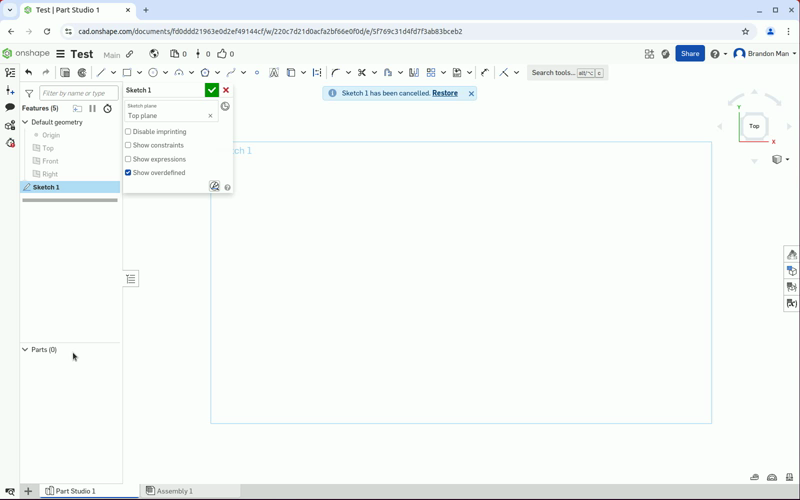
key(c)
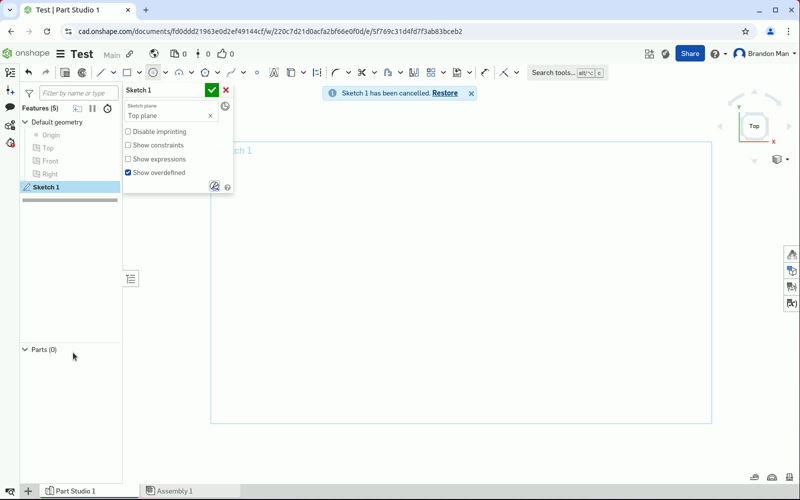
key_down(shift)
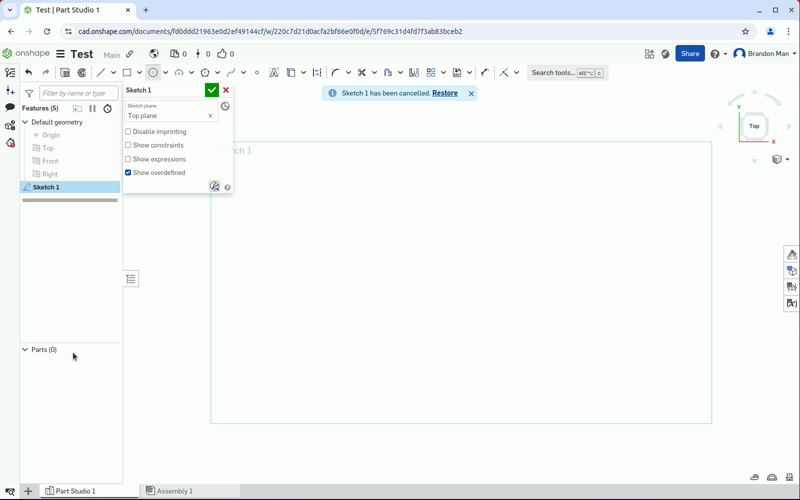
mouse_move(461, 282)
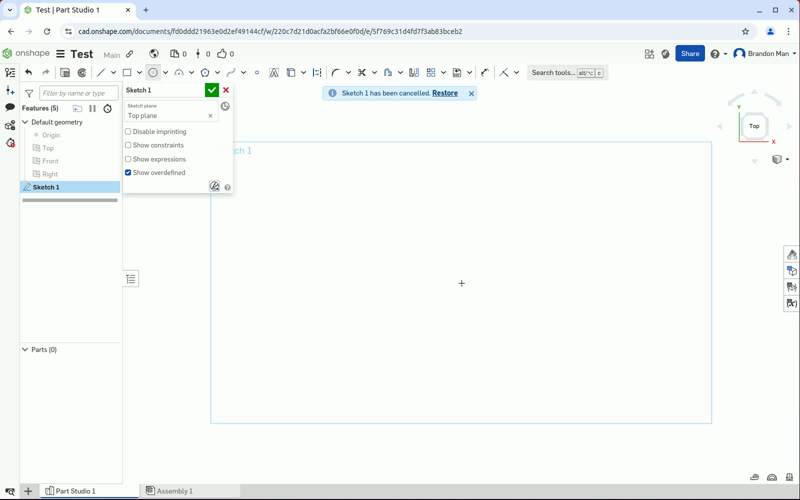
click(461, 282)
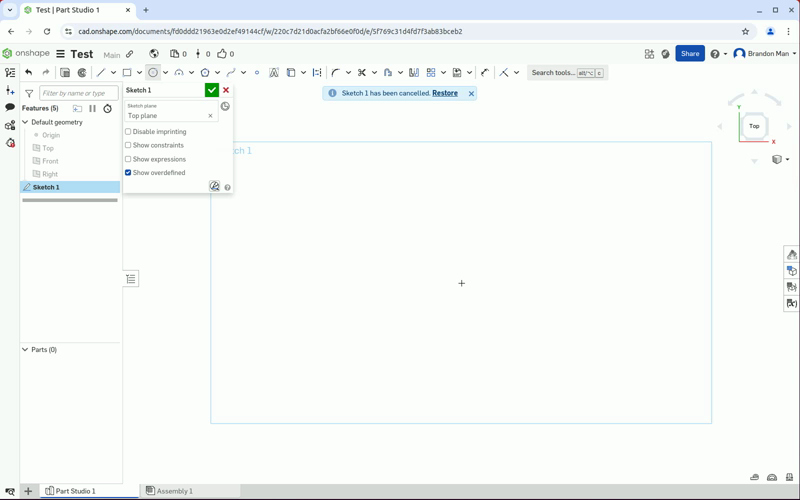
key_up(shift)
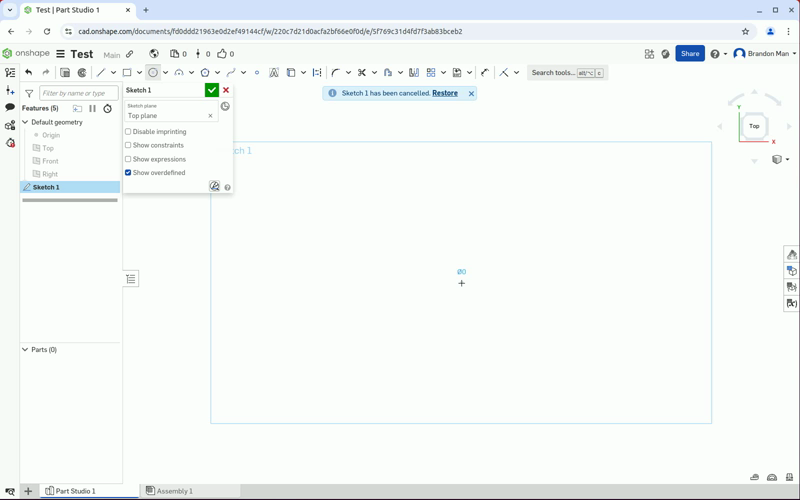
mouse_move(507, 282)
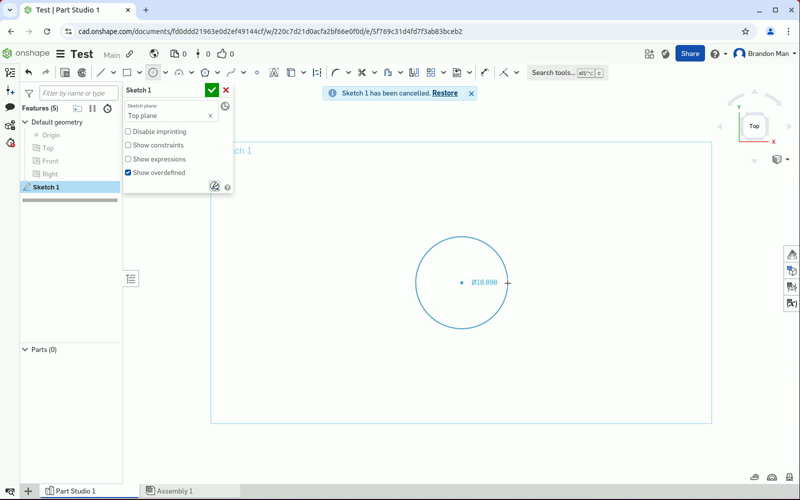
click(507, 282)
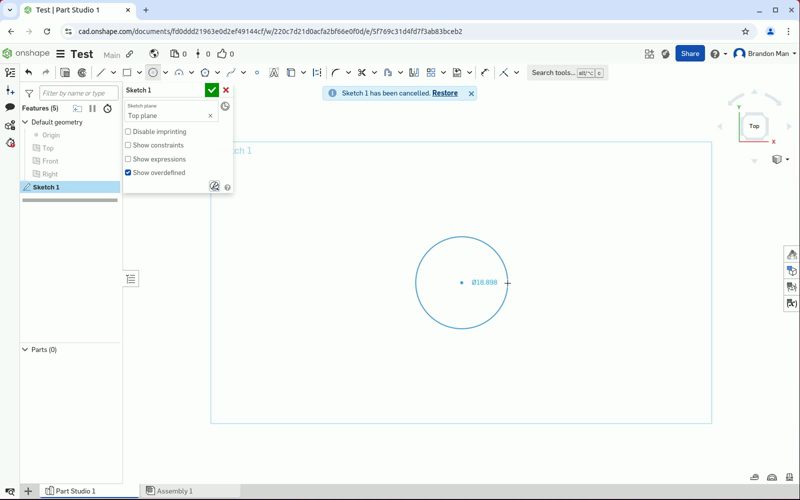
key(esc)
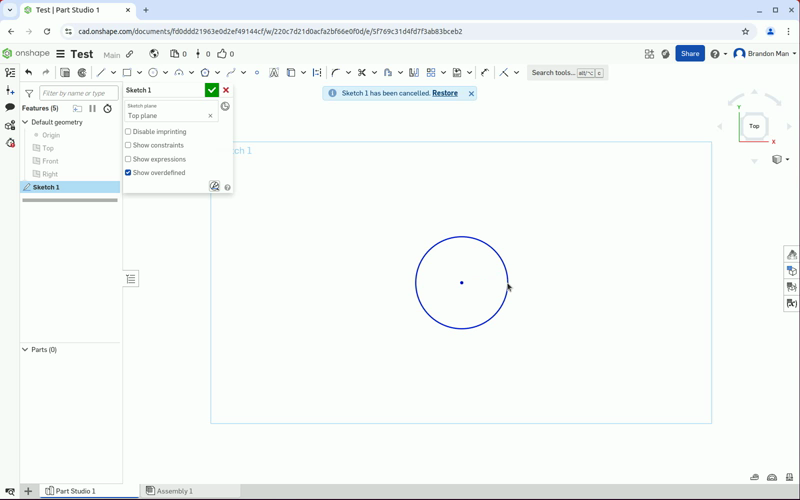
mouse_move(497, 262)
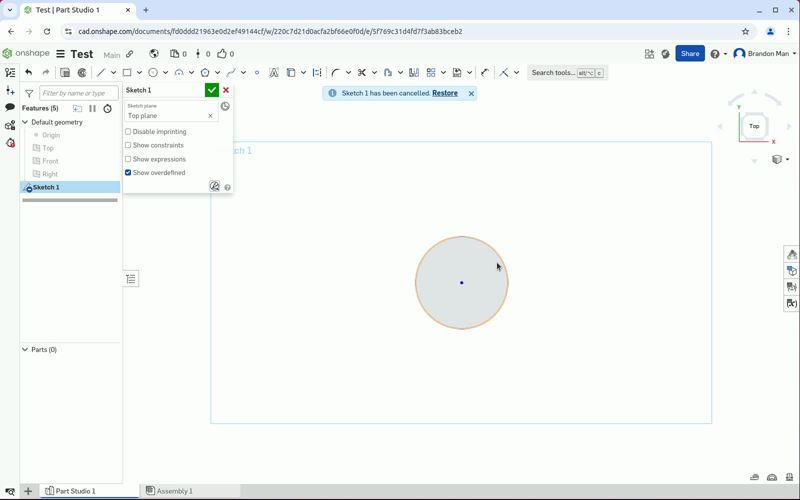
click(497, 262)
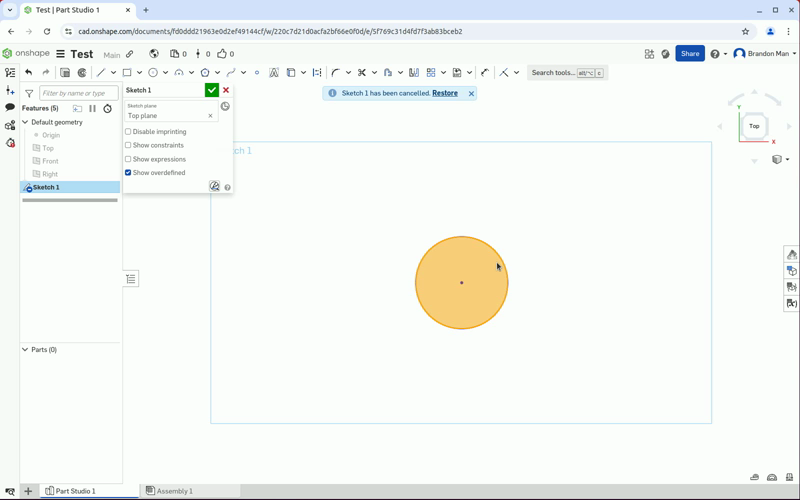
mouse_move(73, 352)
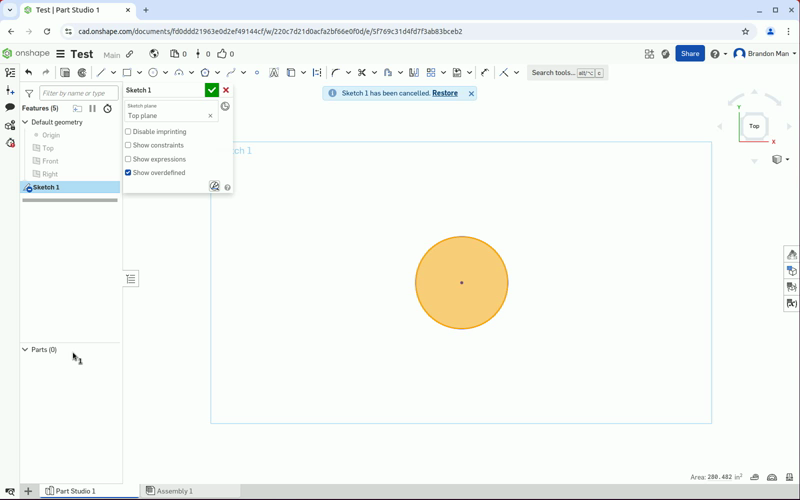
key(shift+y)
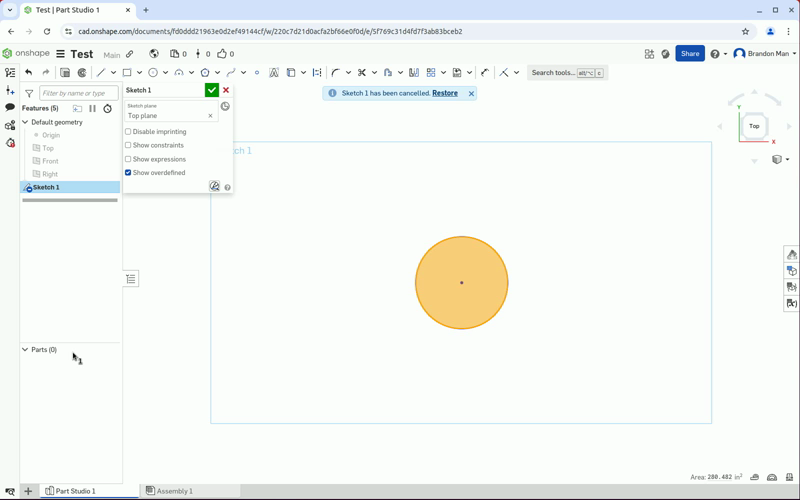
key(shift+e)
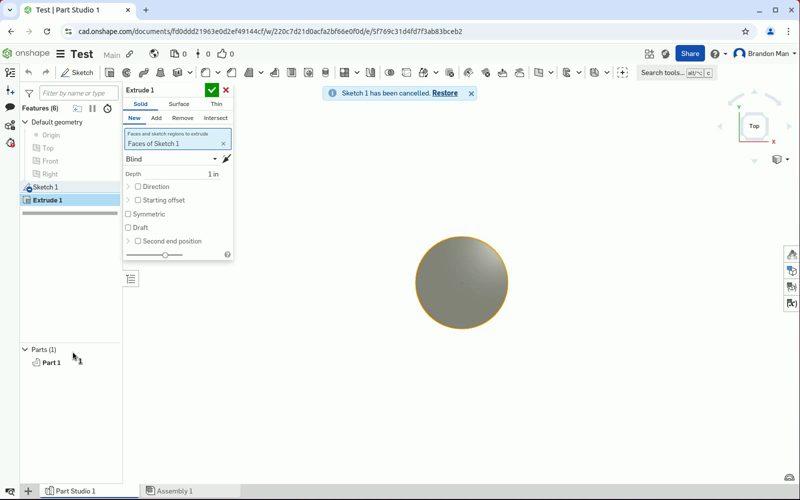
mouse_move(143, 106)
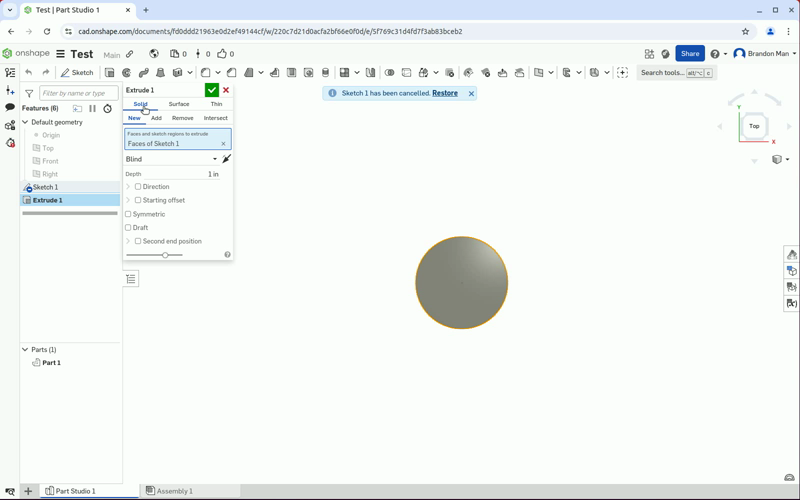
click(143, 106)
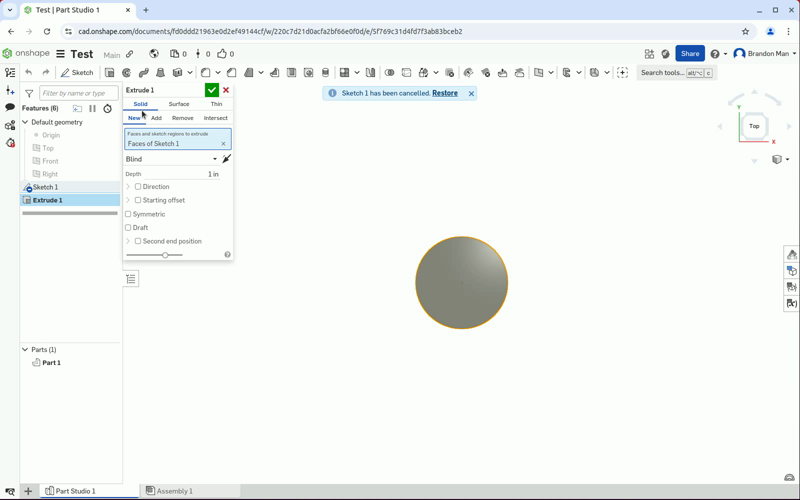
mouse_move(137, 120)
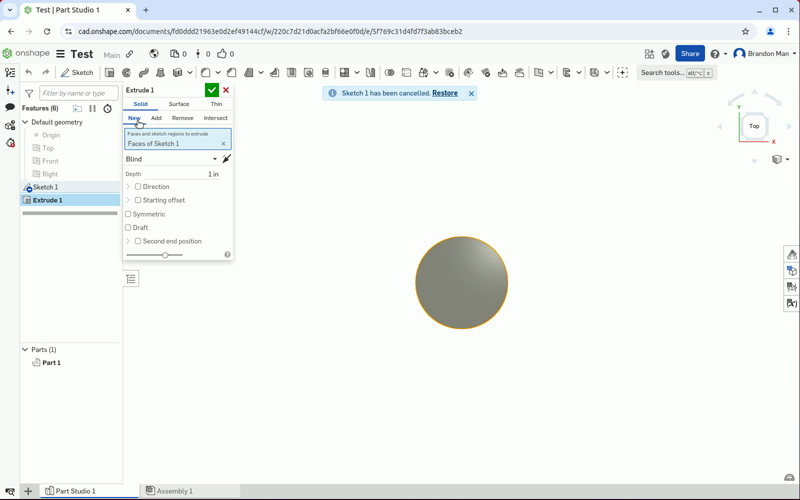
click(137, 120)
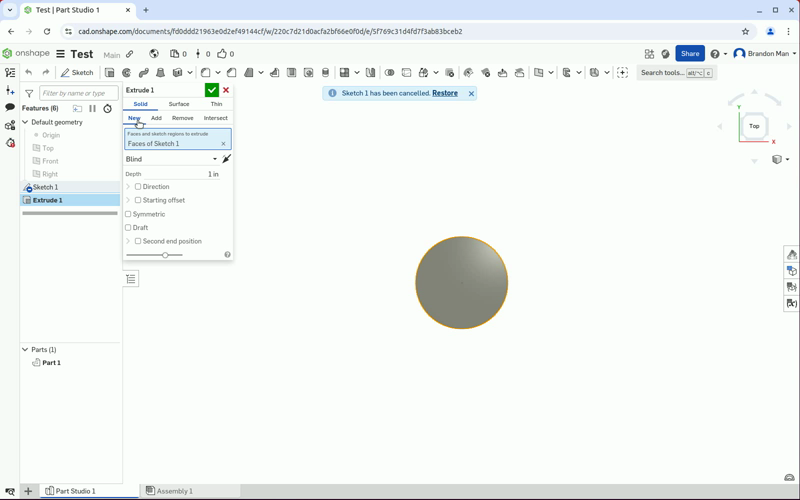
key(tab, 4)
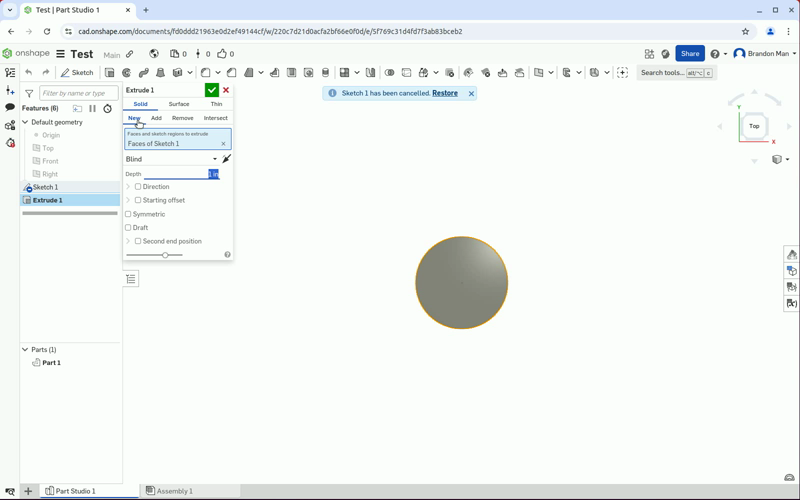
text(-23.108)
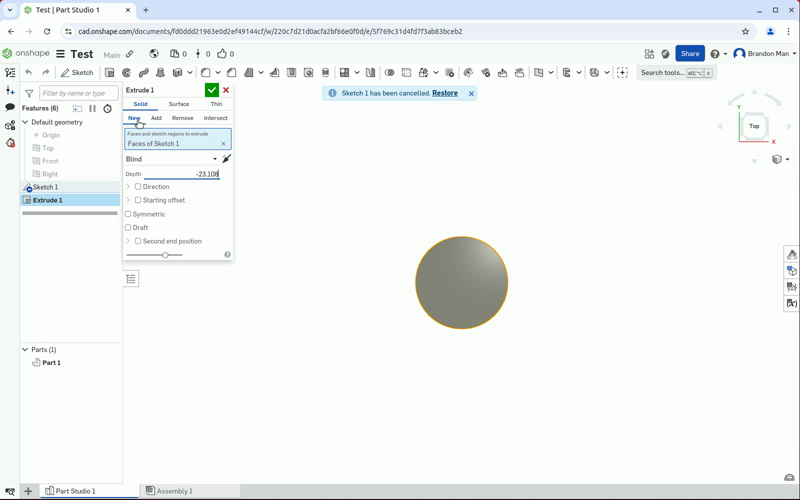
key(enter)
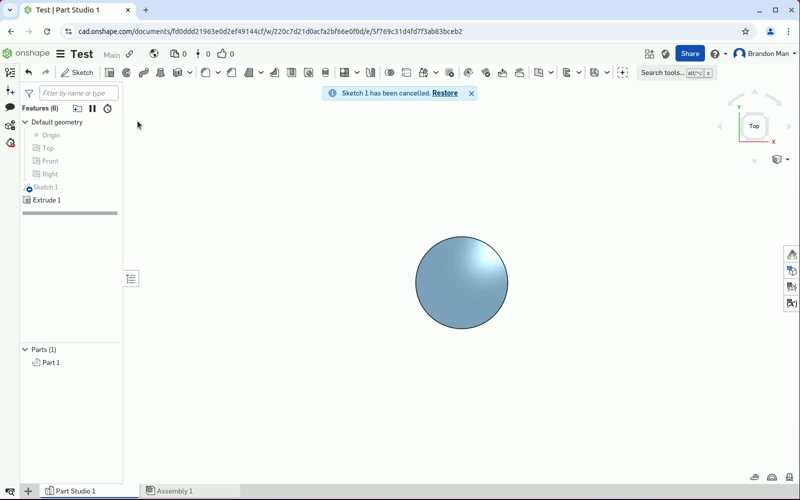
key(shift+h)
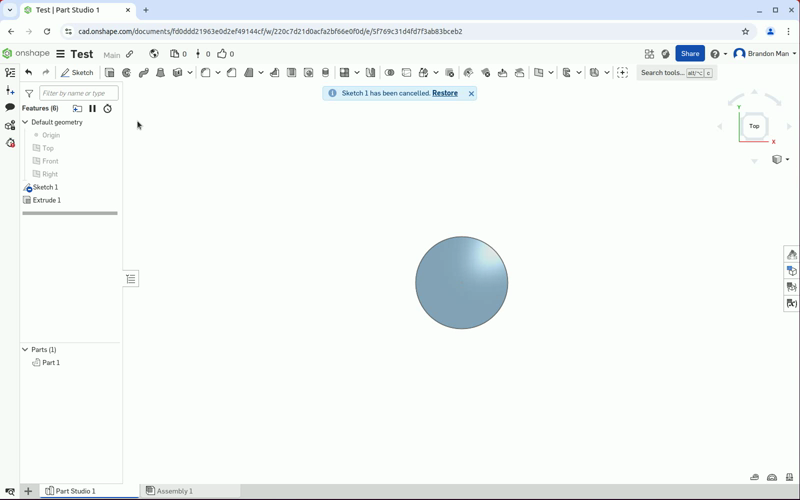
key(shift+h)
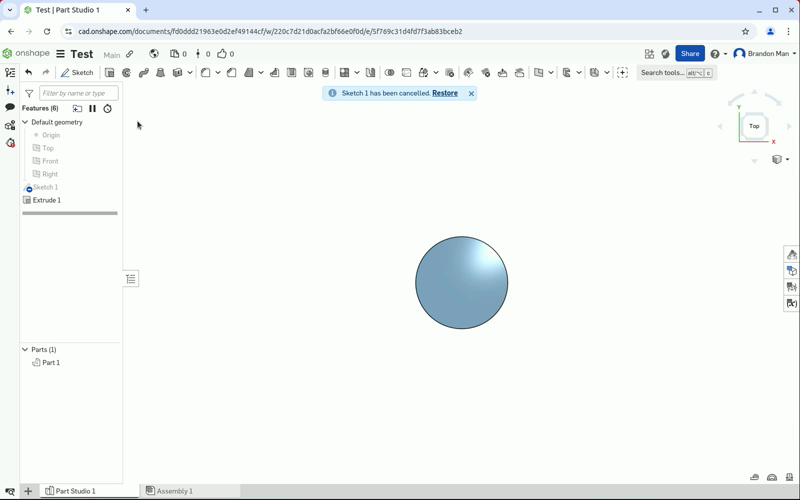
mouse_move(73, 189)
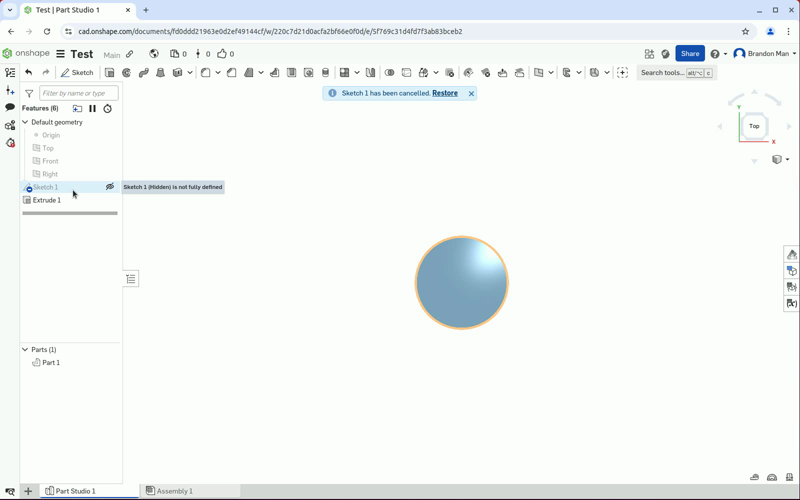
click(73, 189)
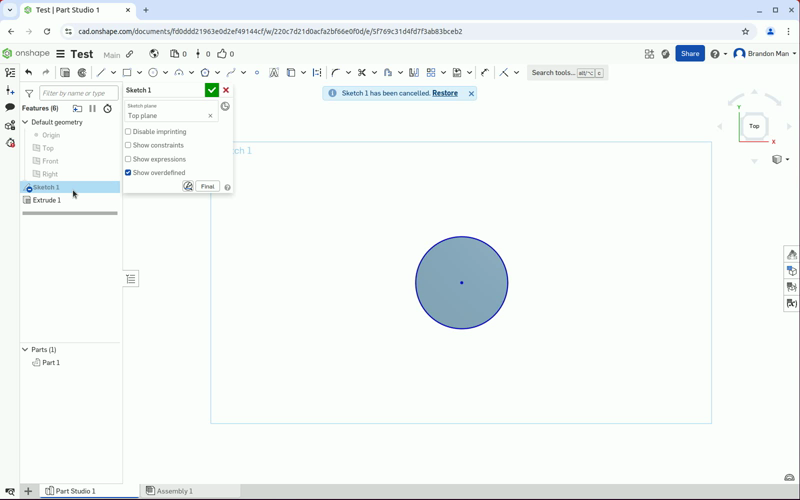
mouse_move(229, 92)
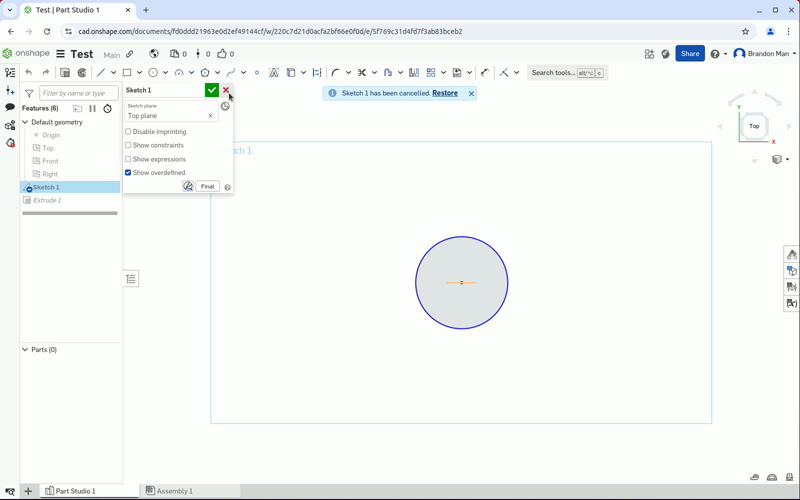
click(229, 92)
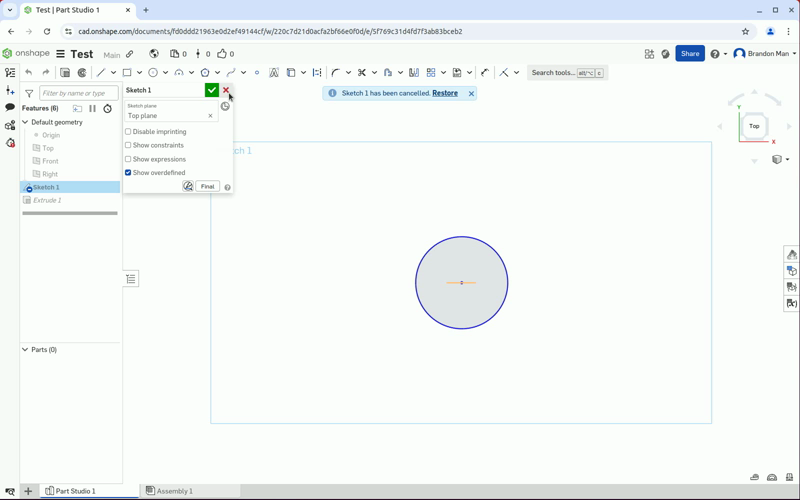
key(shift+s)
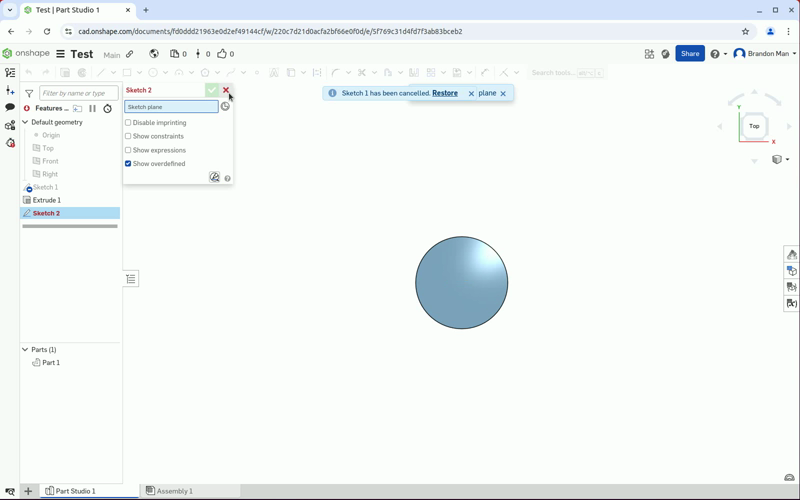
mouse_move(73, 150)
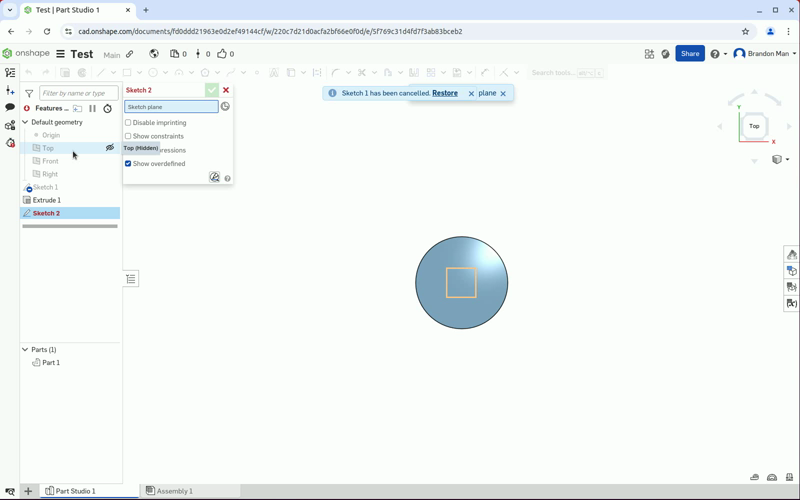
click(73, 150)
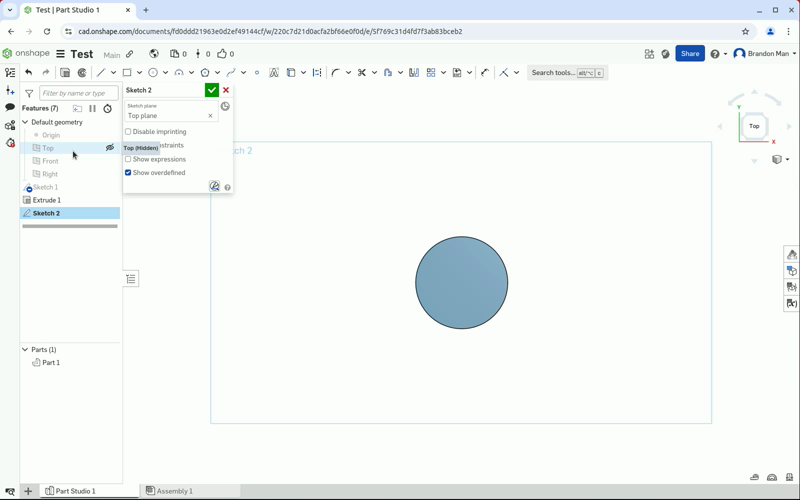
mouse_move(73, 352)
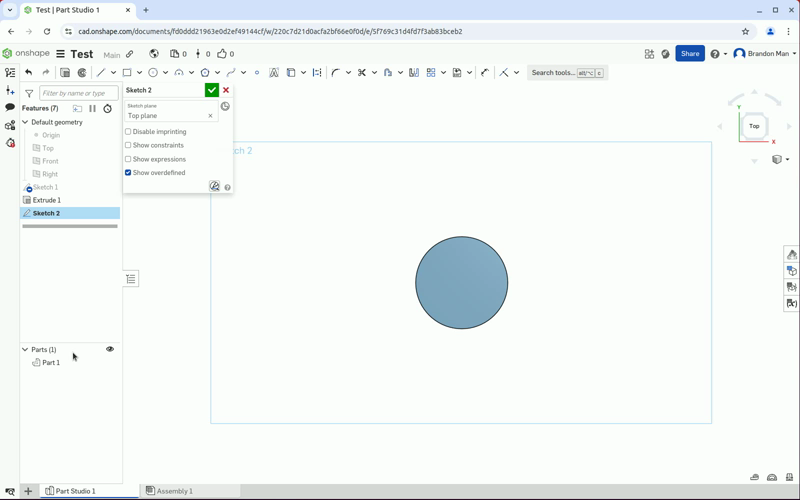
key(y)
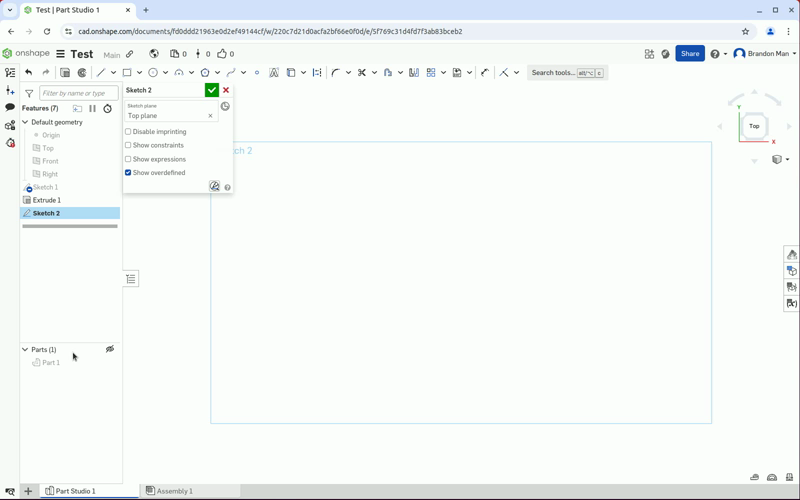
key(c)
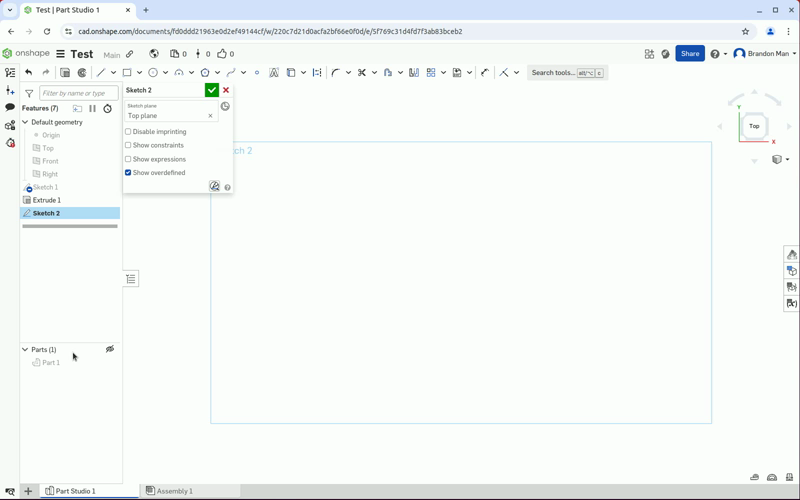
key_down(shift)
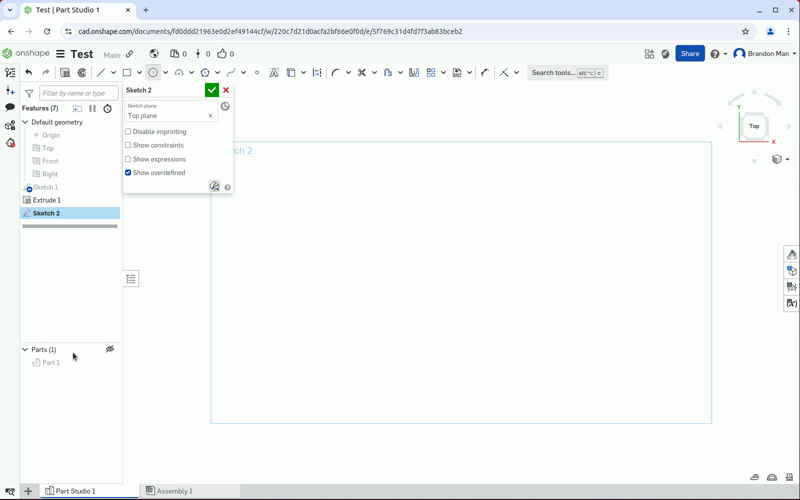
mouse_move(461, 282)
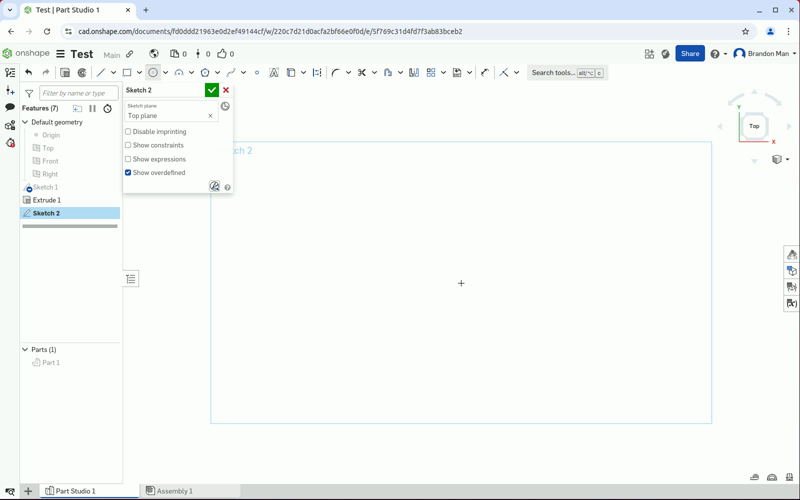
click(461, 282)
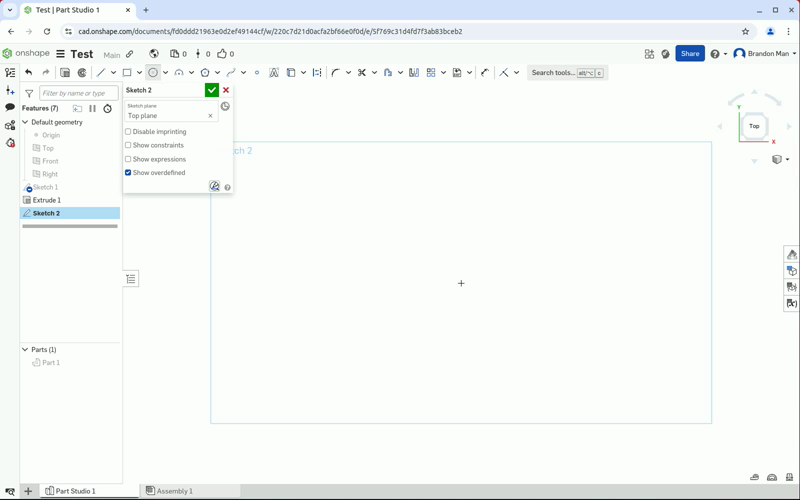
key_up(shift)
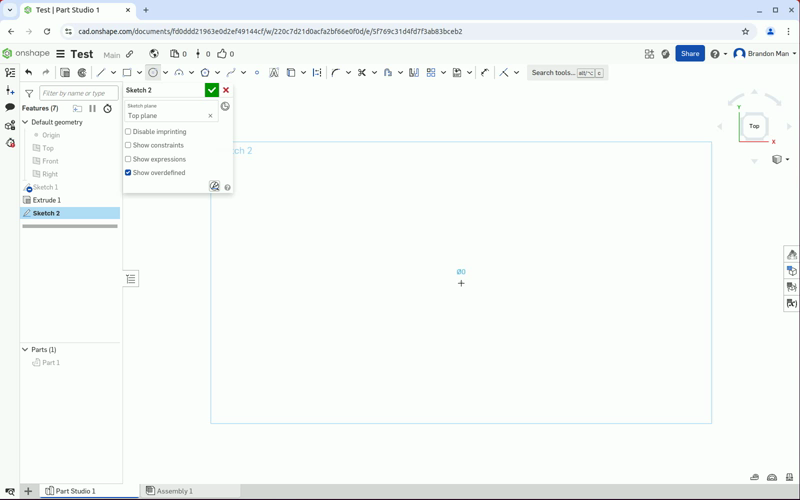
mouse_move(506, 282)
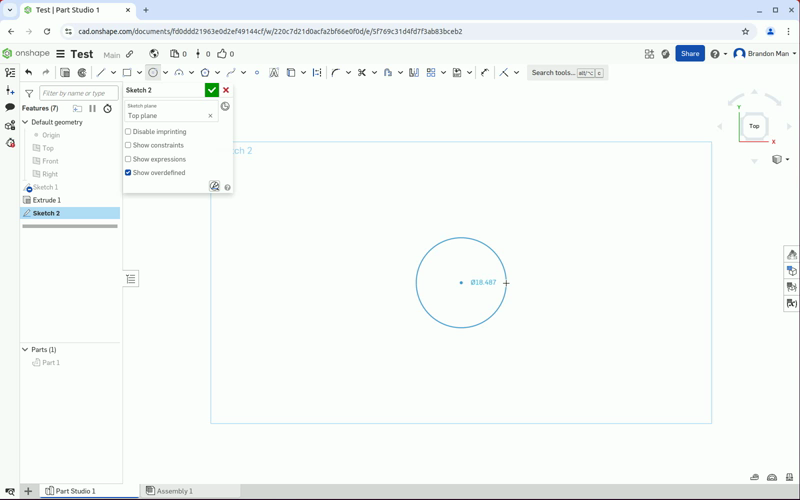
click(506, 282)
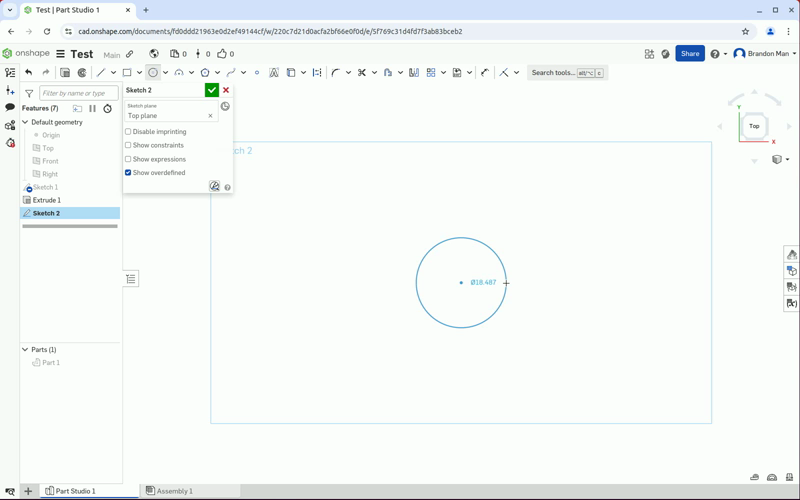
key(esc)
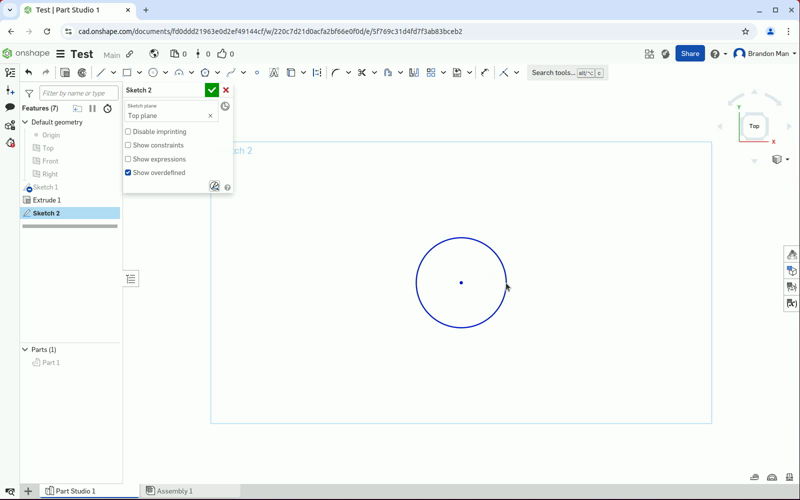
mouse_move(471, 296)
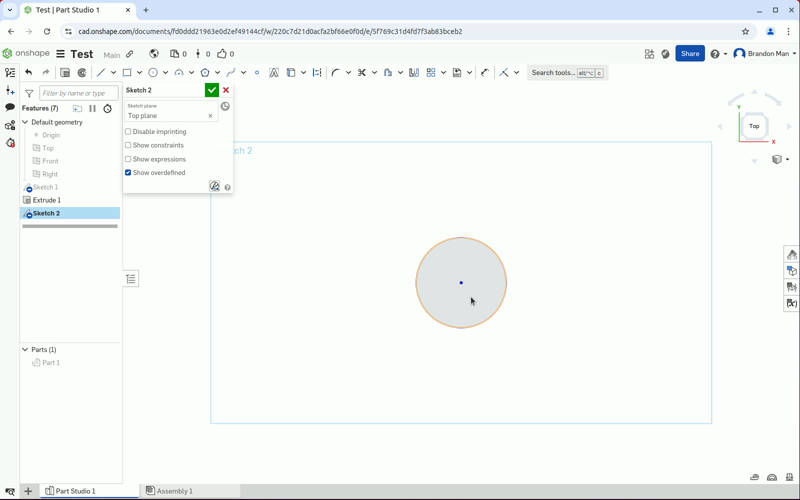
click(471, 296)
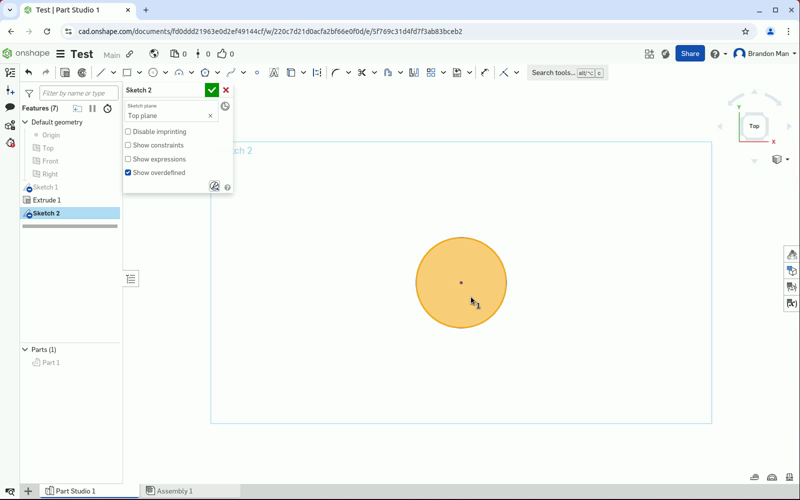
mouse_move(73, 352)
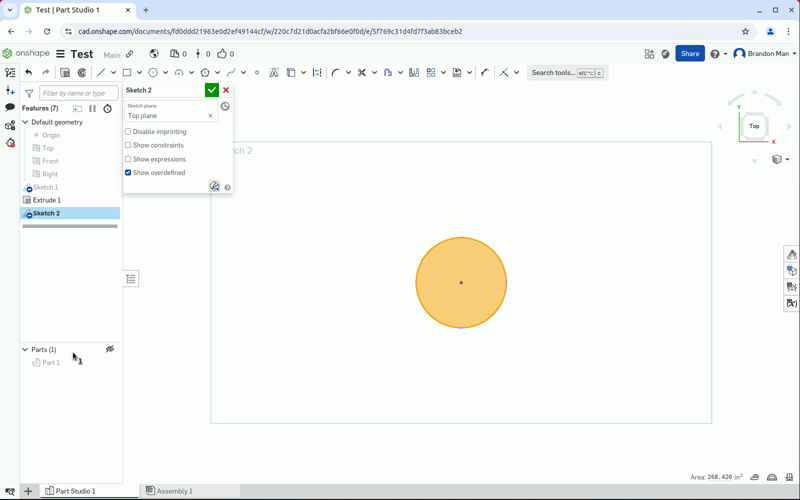
key(shift+y)
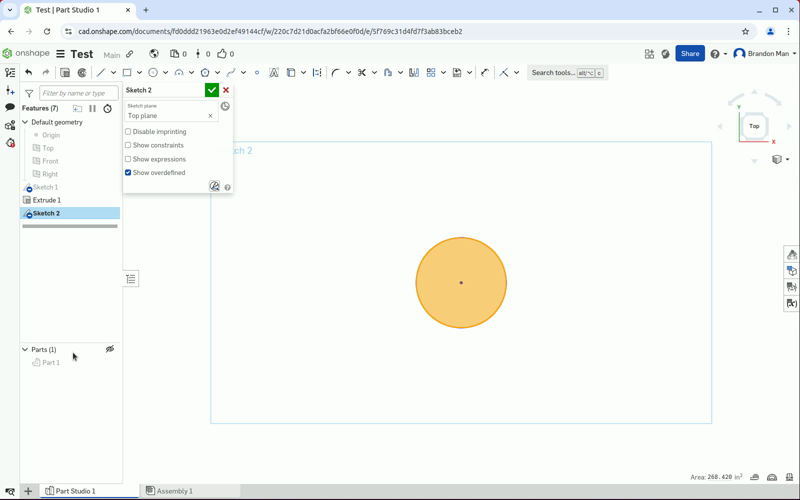
key(shift+e)
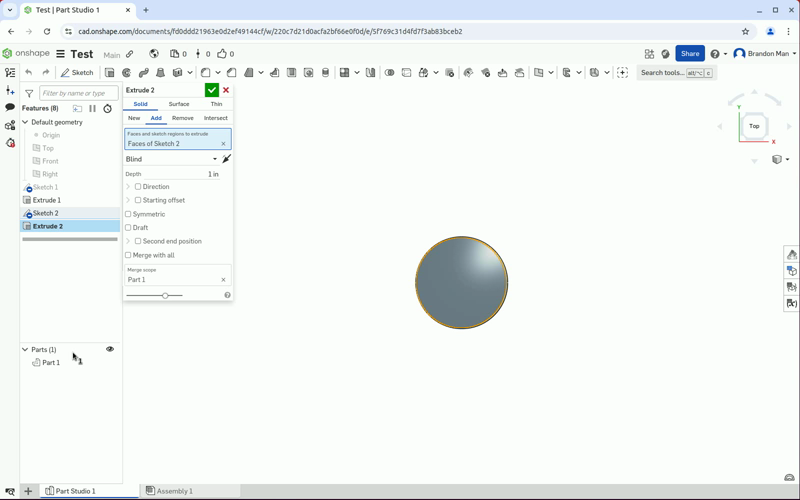
mouse_move(143, 106)
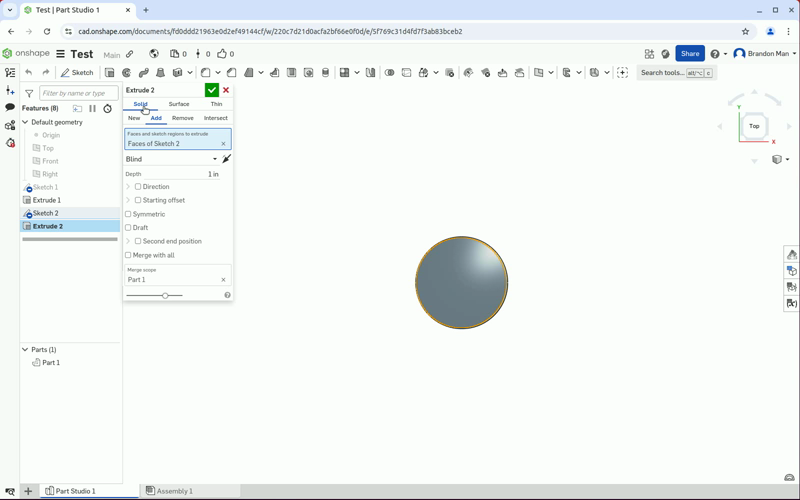
click(143, 106)
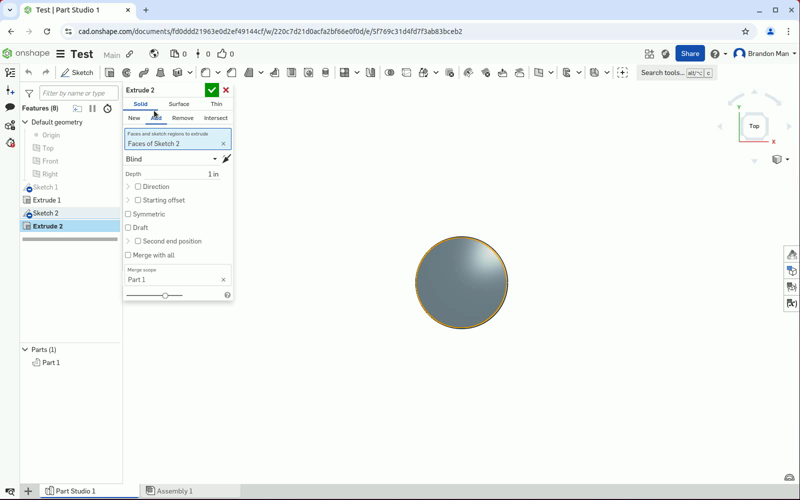
mouse_move(186, 120)
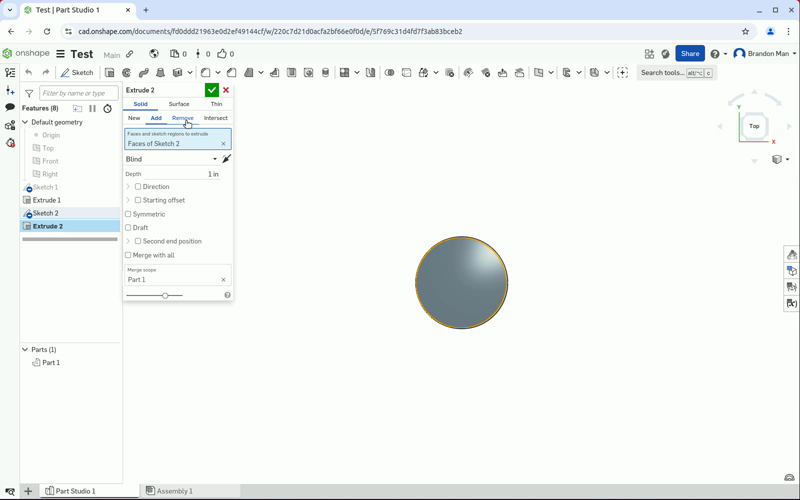
click(186, 120)
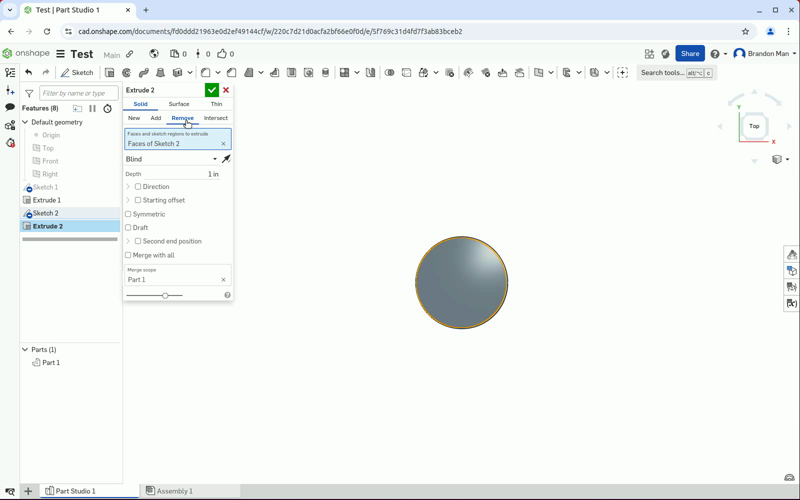
key(tab, 4)
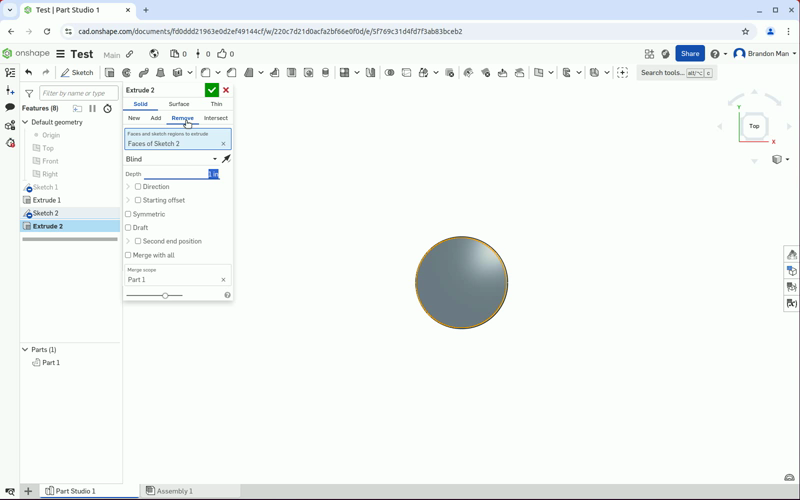
text(22.868)
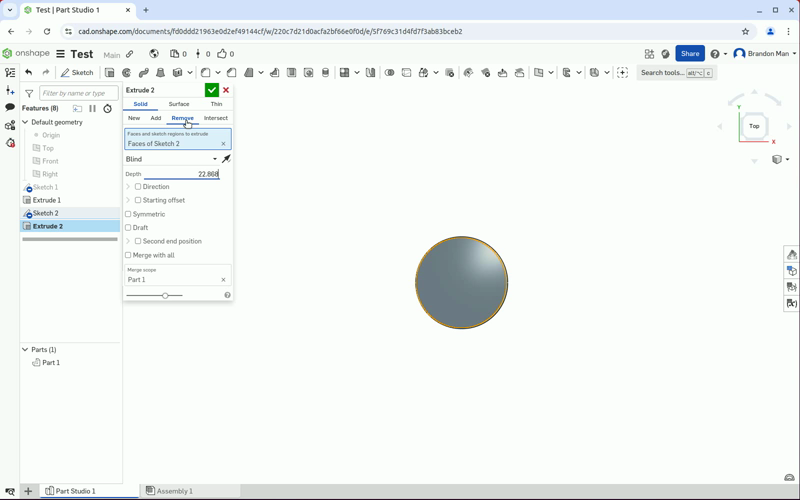
key(tab, 6)
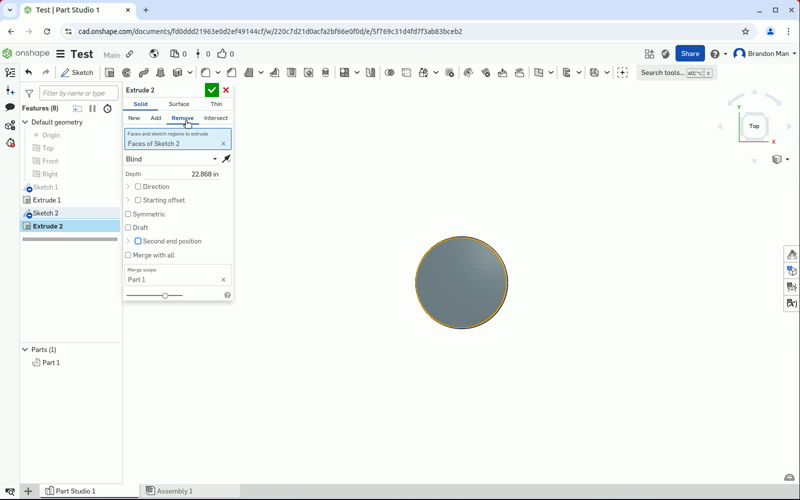
key(space)
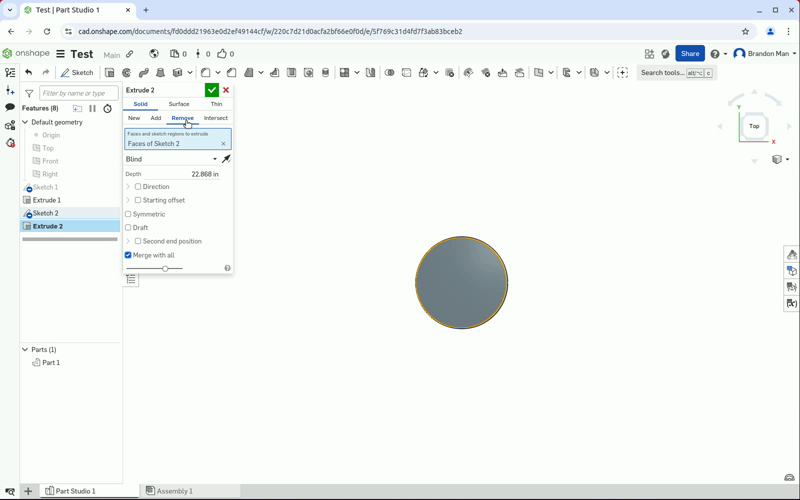
key(enter)
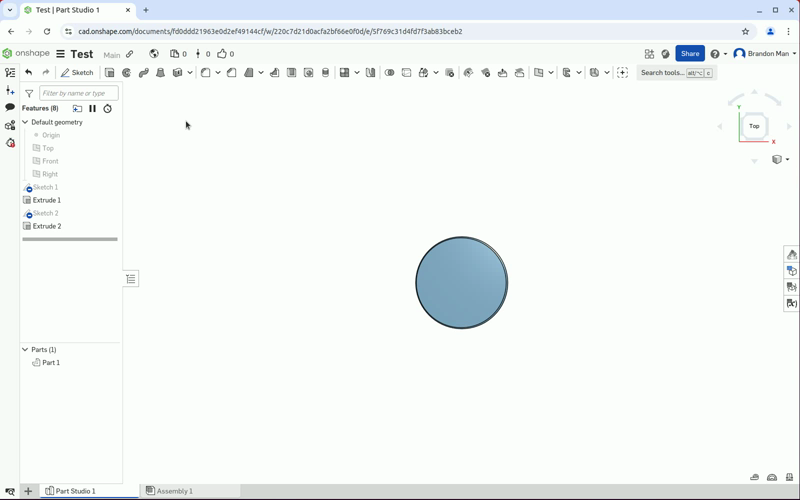
key(shift+h)
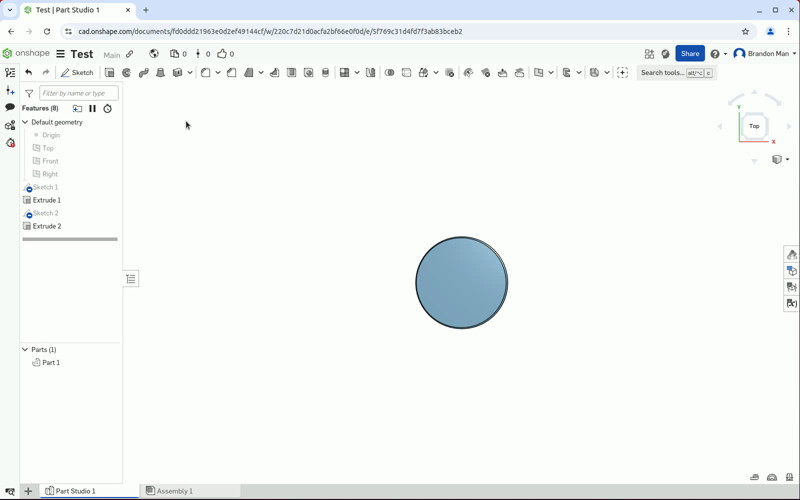
key(shift+h)
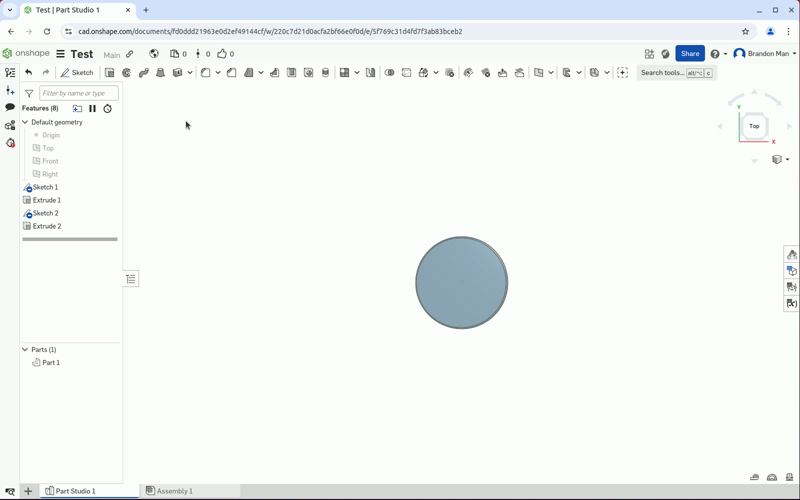
key(shift+7)
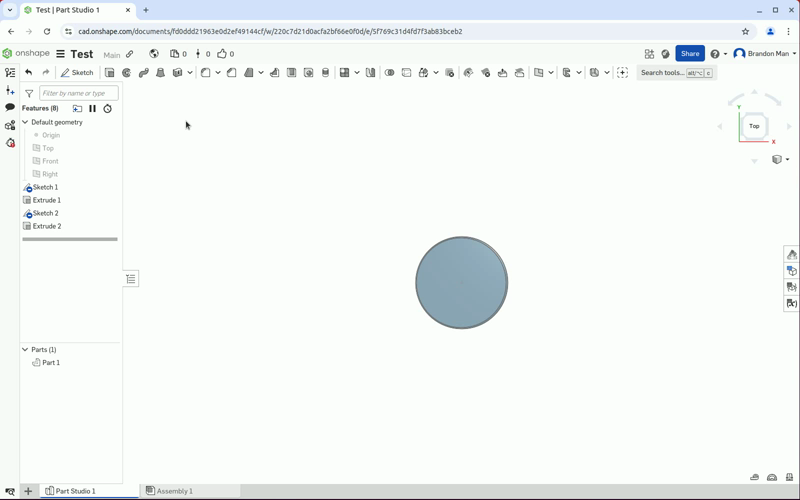
key(up, 3)
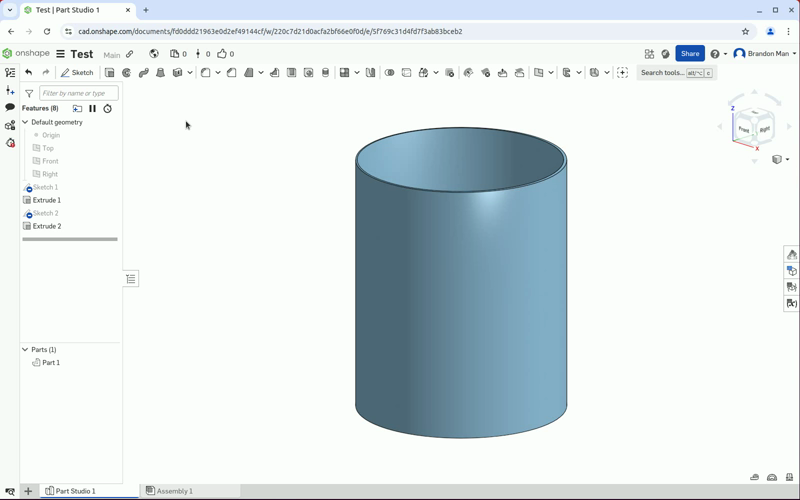
key(left, 3)
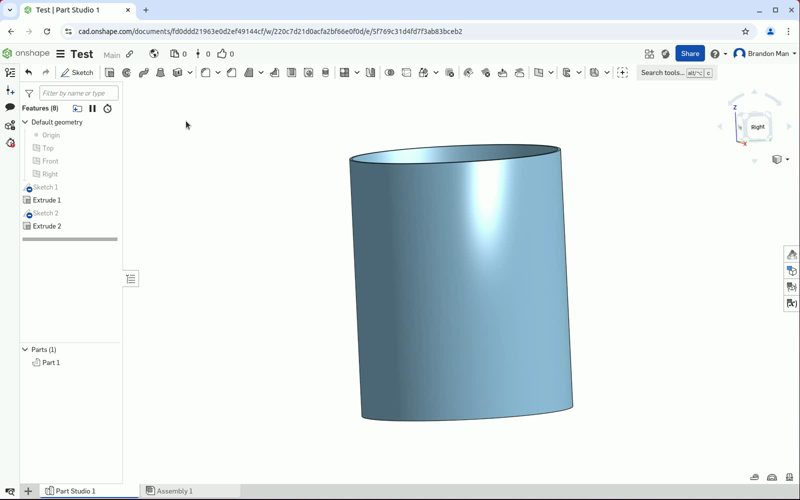
key(right, 3)
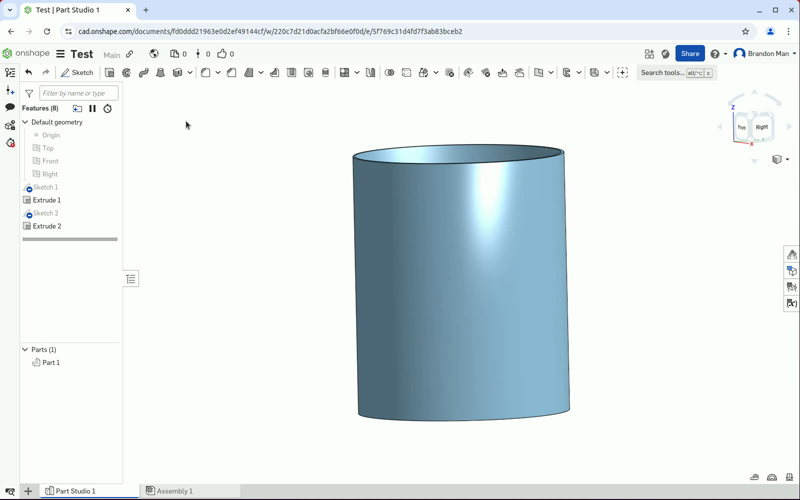
key(down, 3)
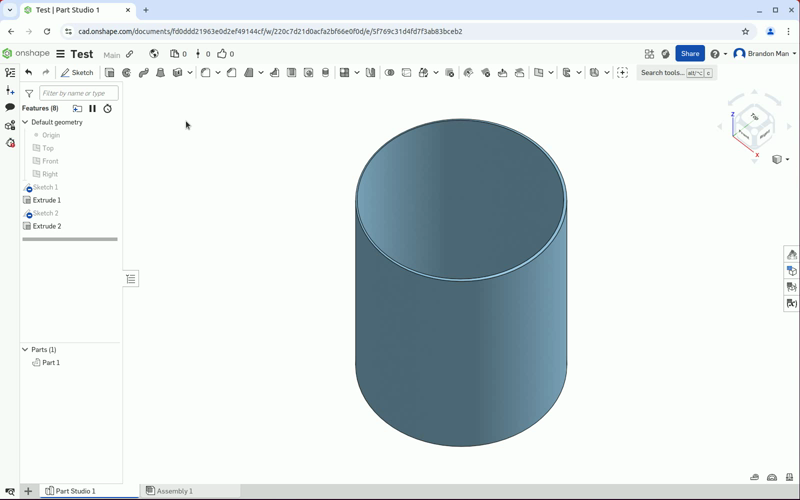
mouse_move(73, 189)
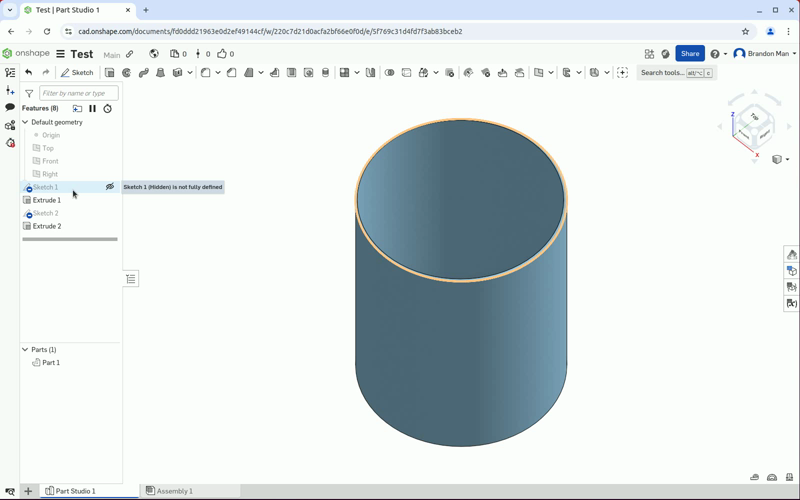
click(73, 189)